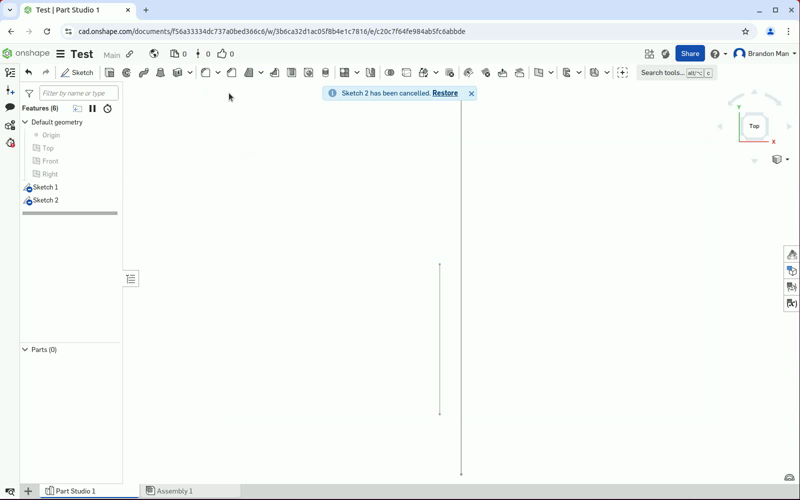
key(shift+h)
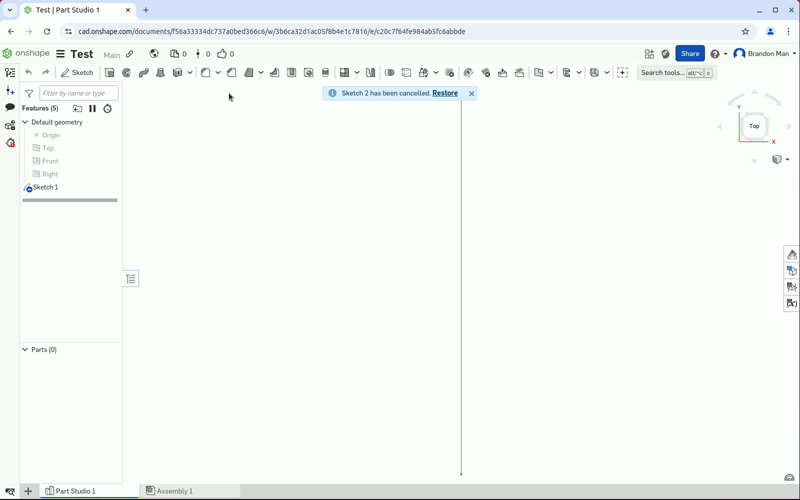
key(shift+s)
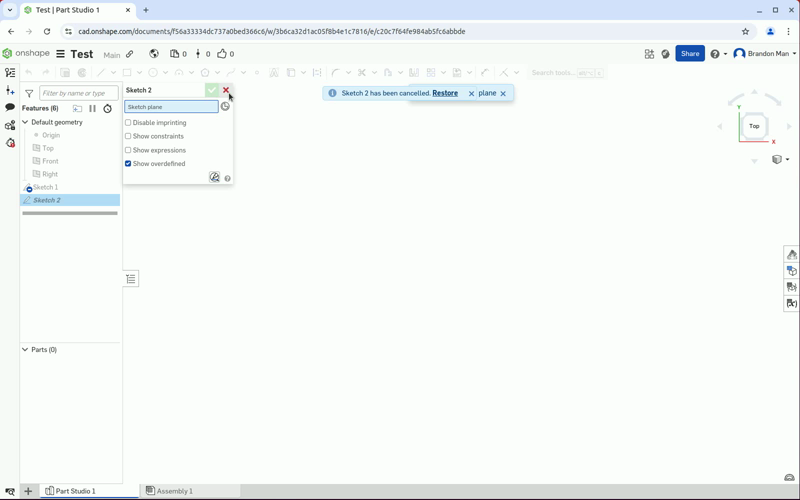
mouse_move(73, 150)
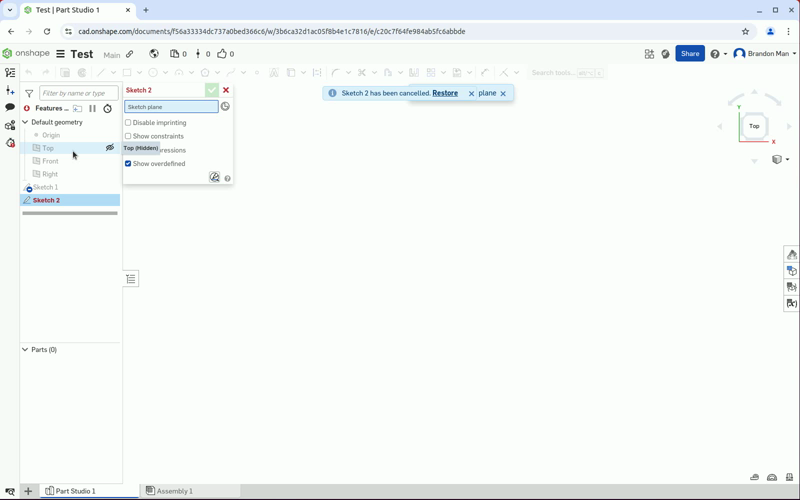
click(73, 150)
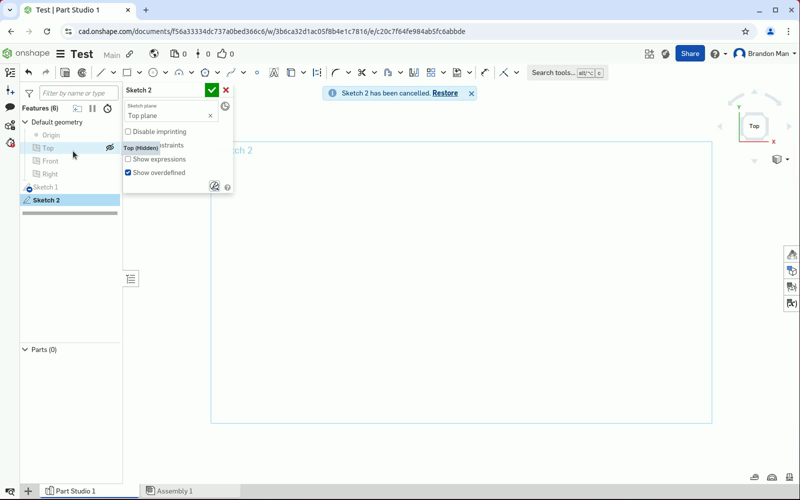
mouse_move(73, 352)
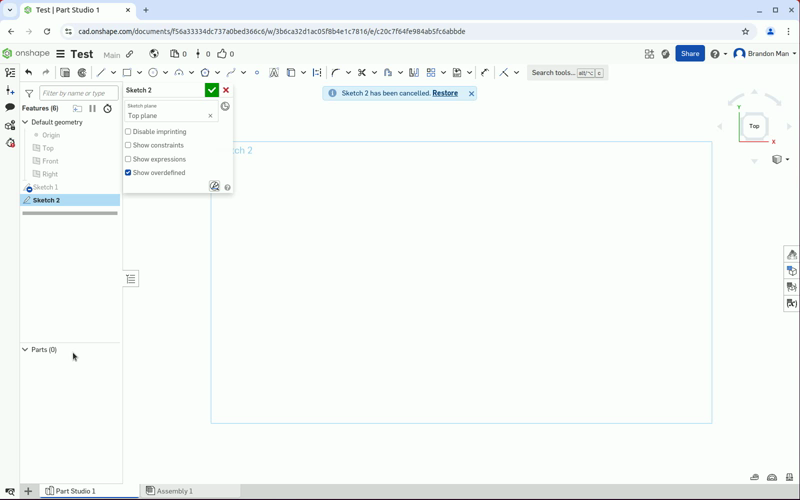
key(y)
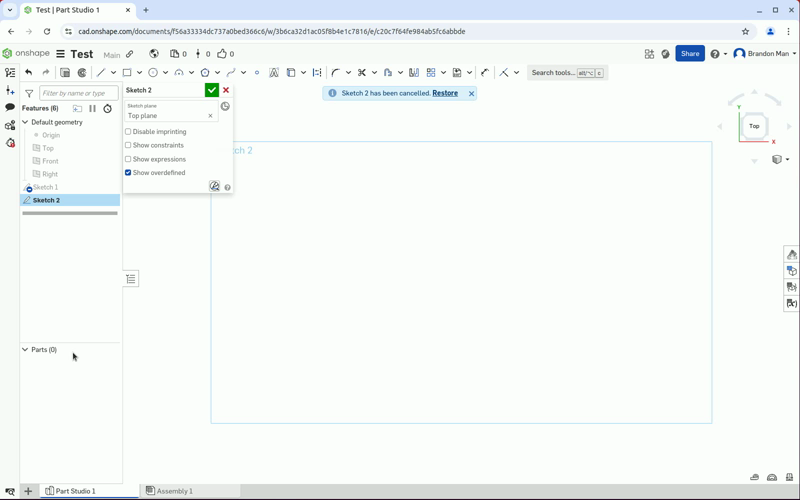
key(c)
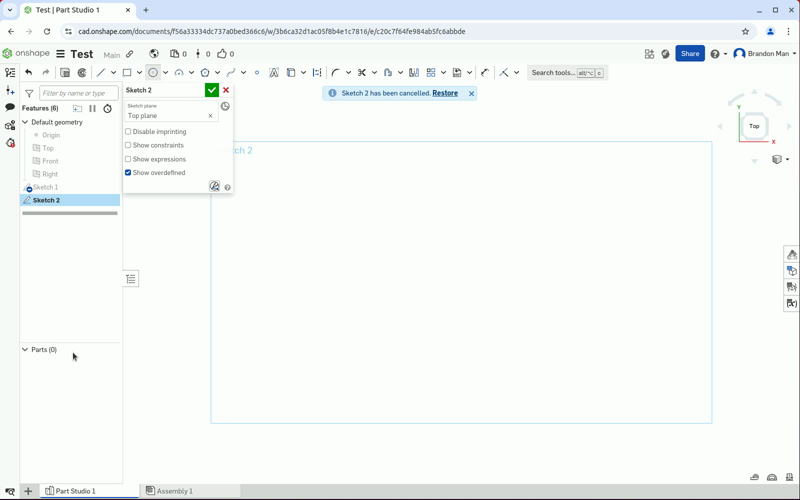
key_down(shift)
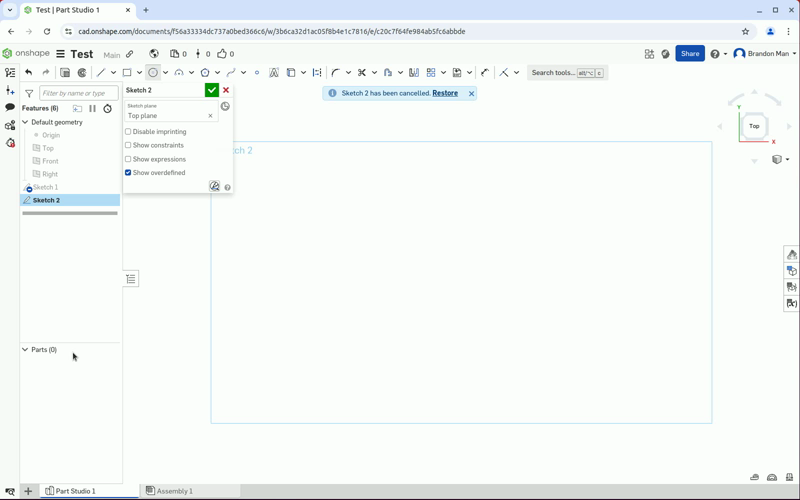
mouse_move(460, 282)
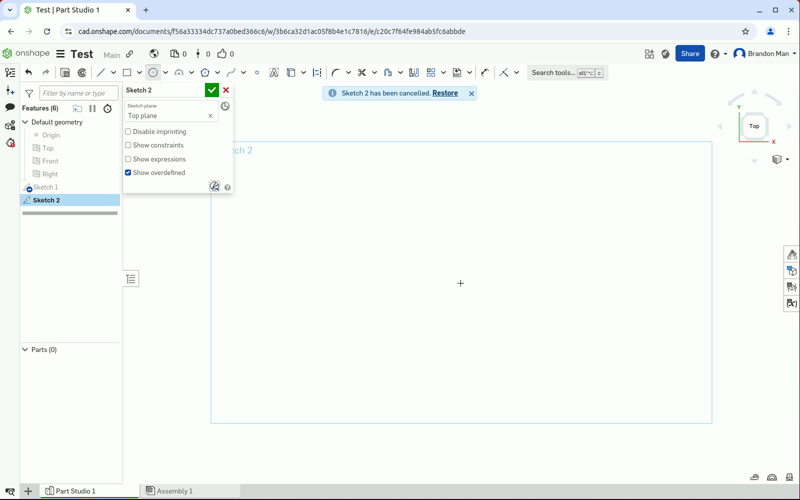
click(460, 282)
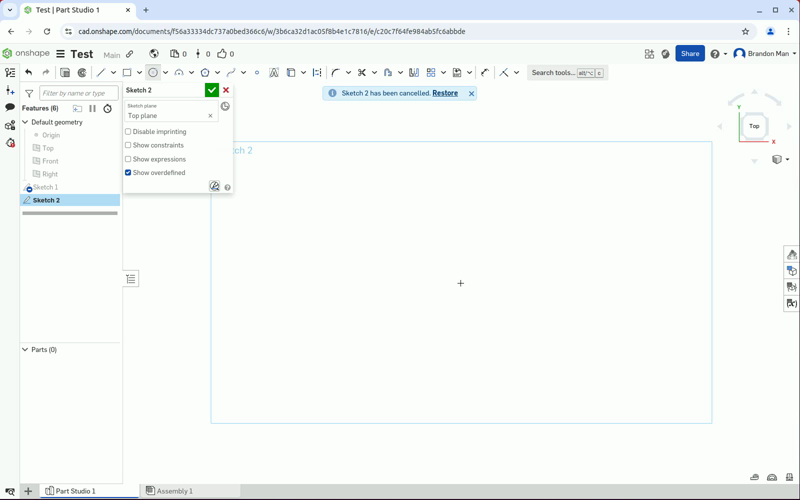
key_up(shift)
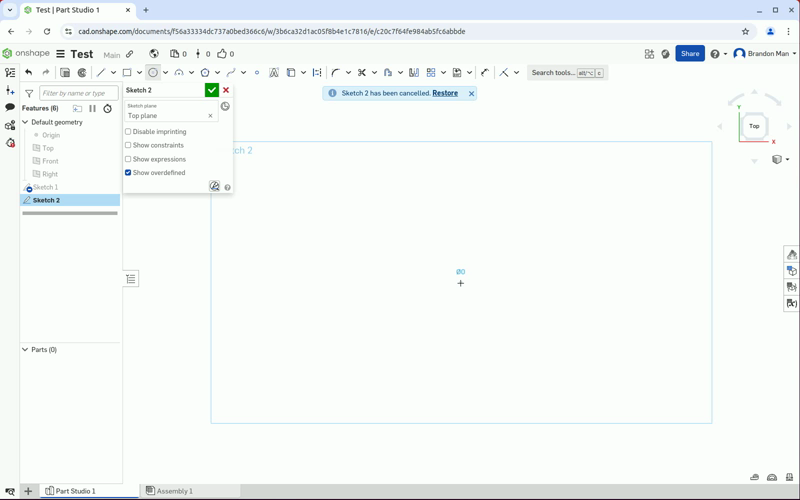
mouse_move(541, 282)
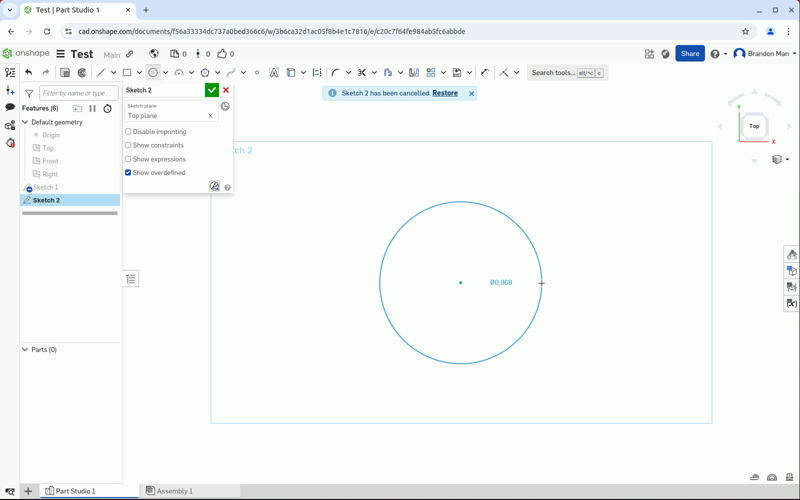
click(541, 282)
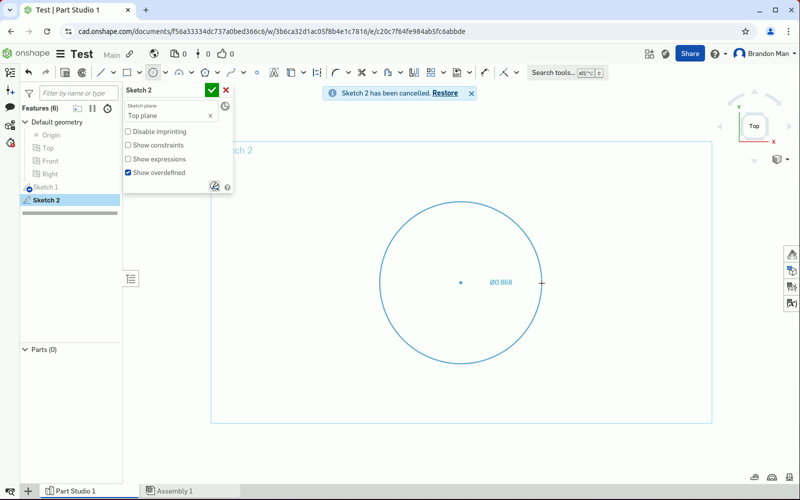
key(esc)
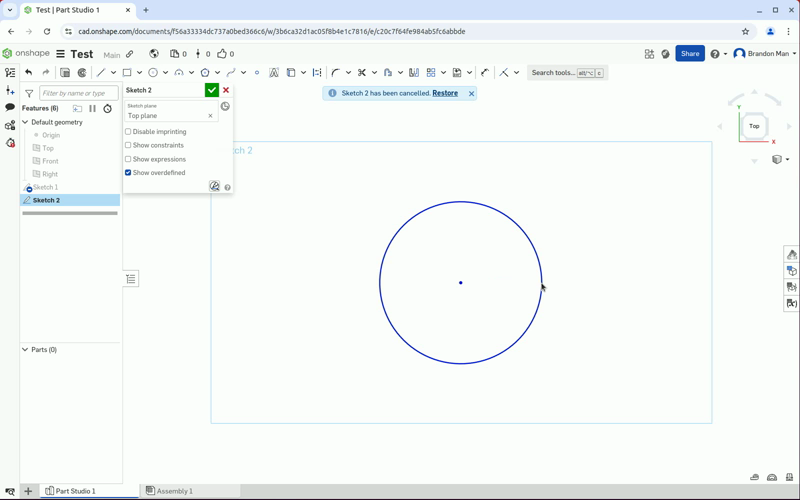
mouse_move(478, 276)
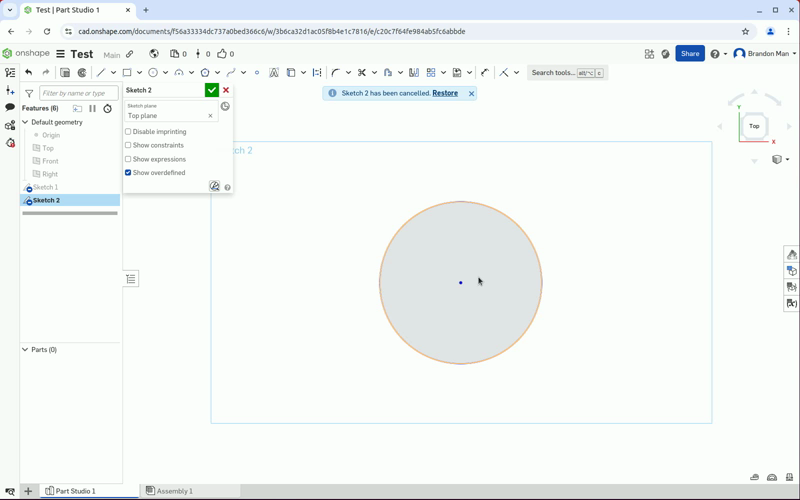
click(478, 276)
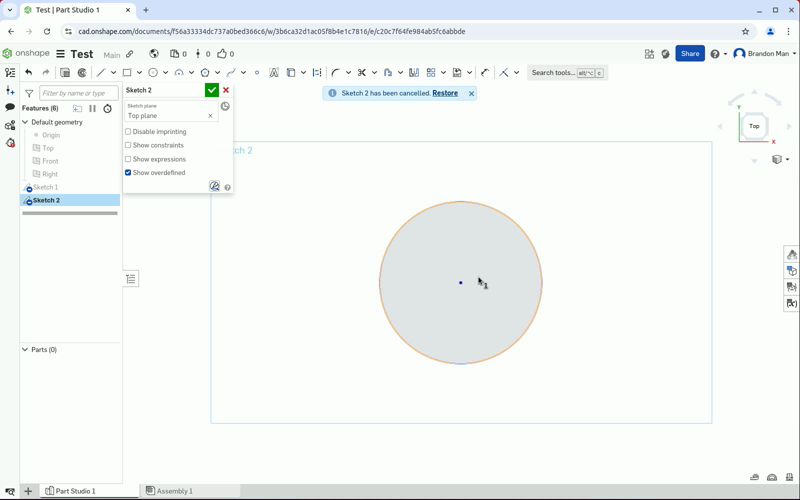
mouse_move(73, 352)
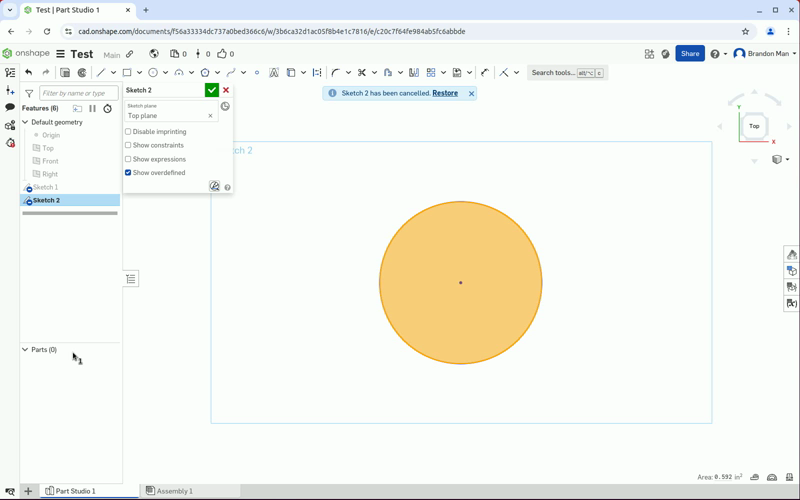
key(shift+y)
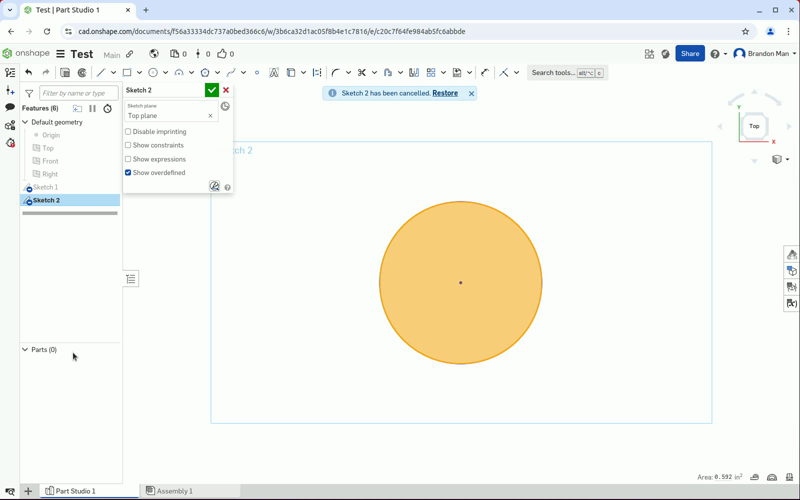
key(shift+e)
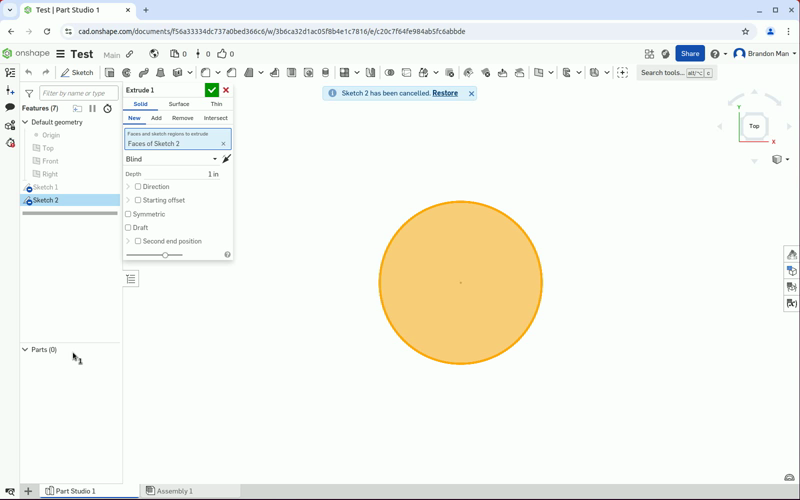
mouse_move(143, 106)
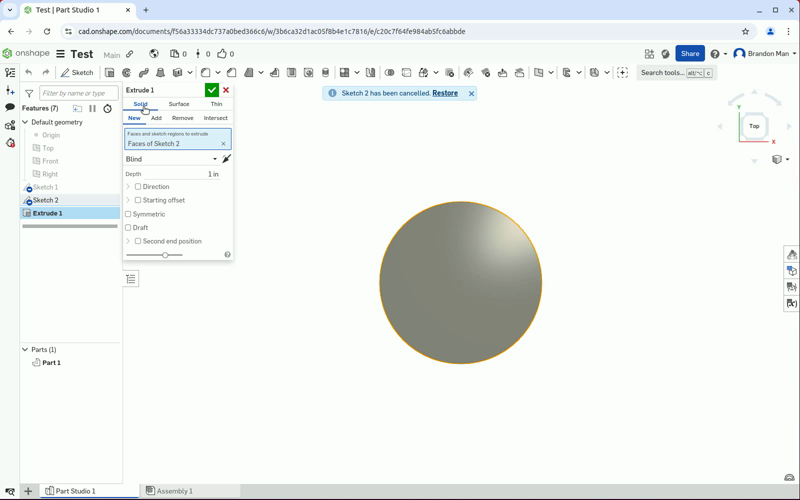
click(143, 106)
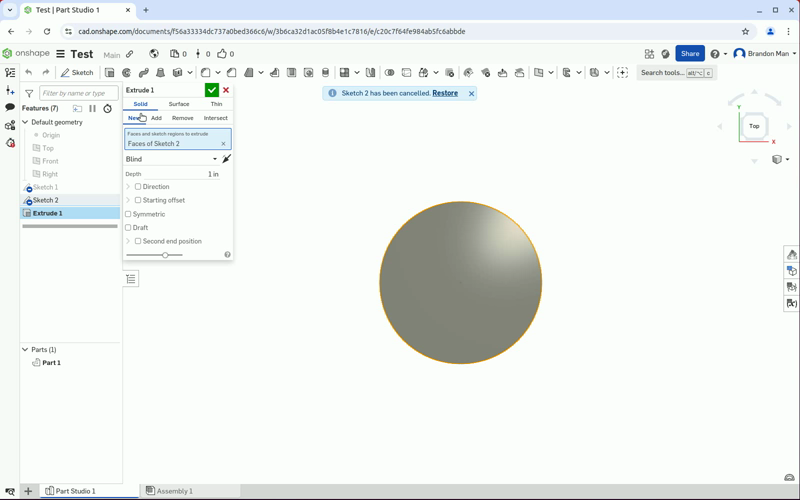
mouse_move(137, 120)
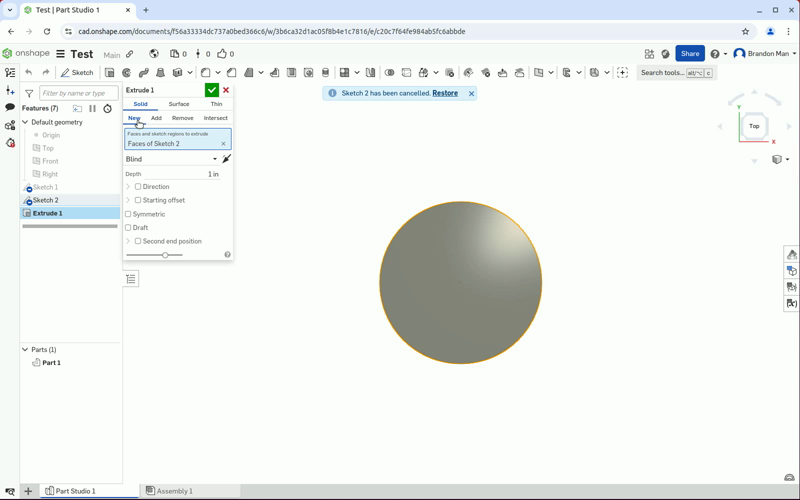
click(137, 120)
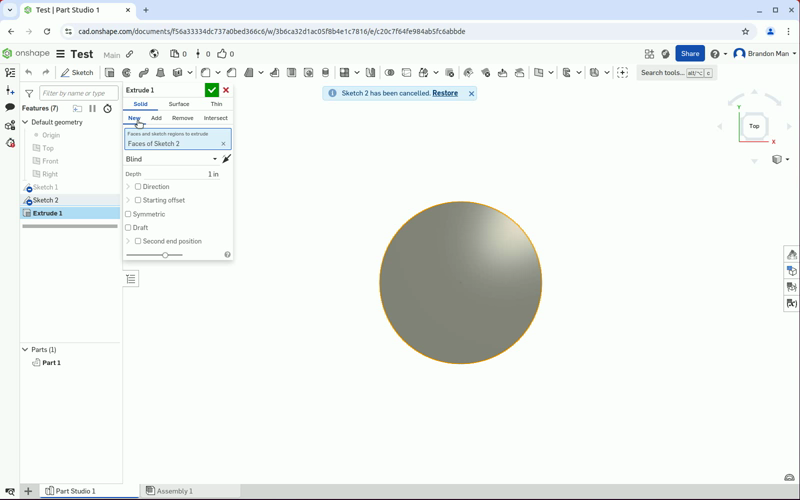
key(tab, 4)
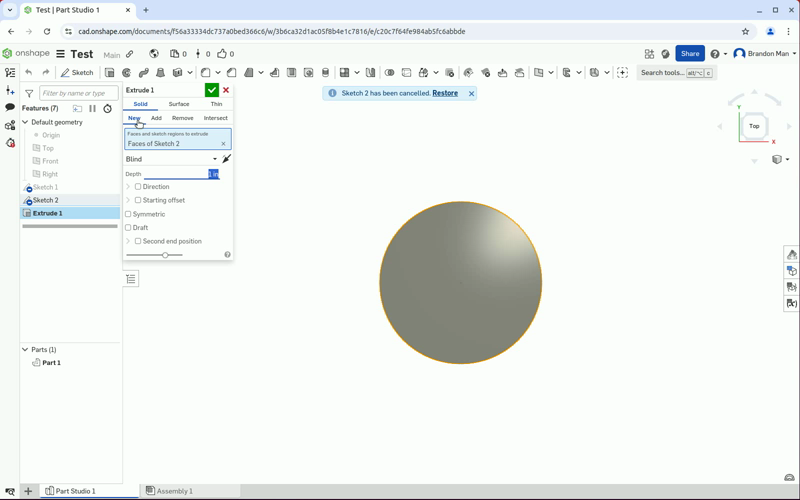
text(0.182)
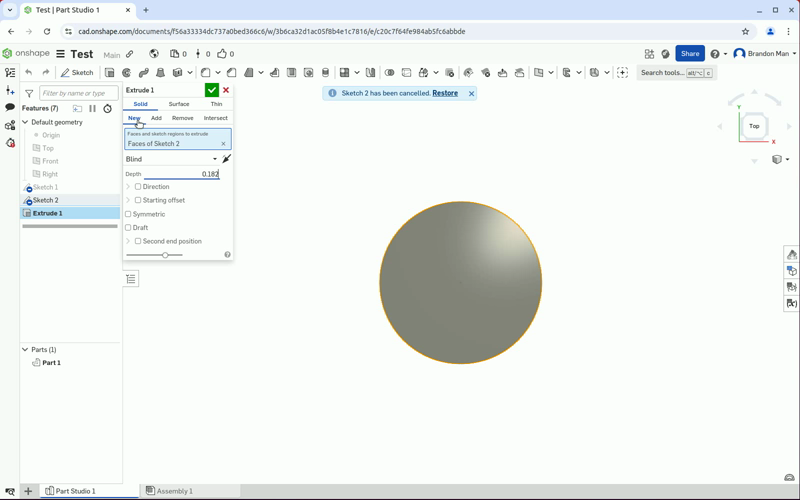
key(enter)
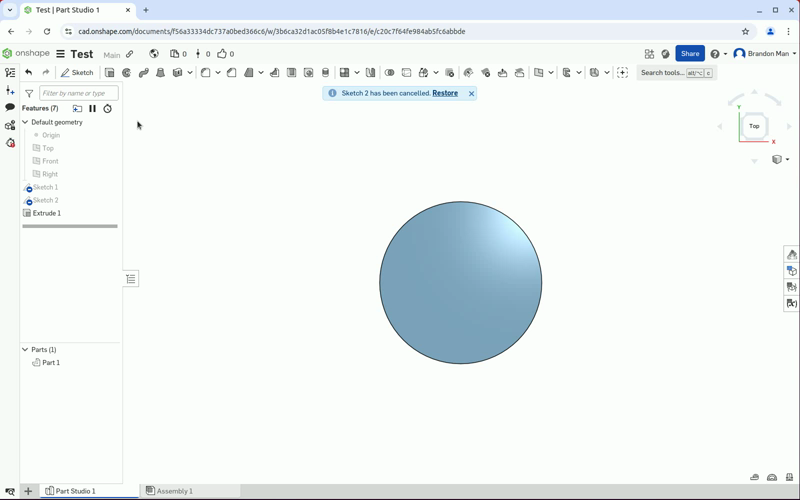
key(shift+h)
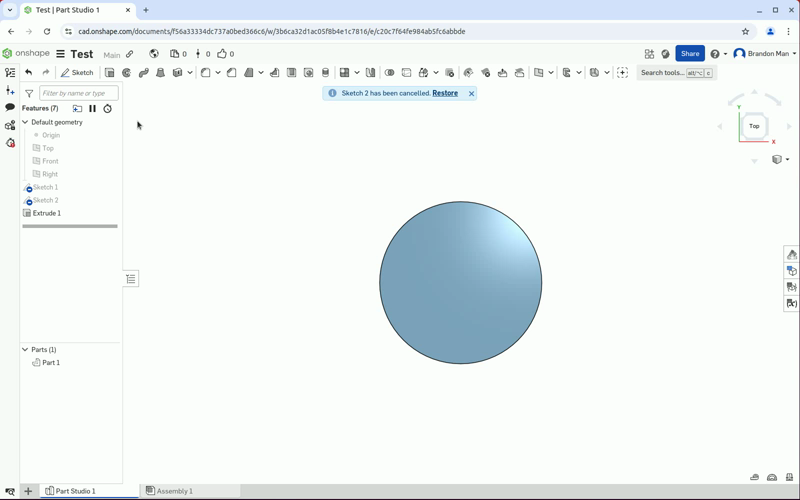
key(shift+h)
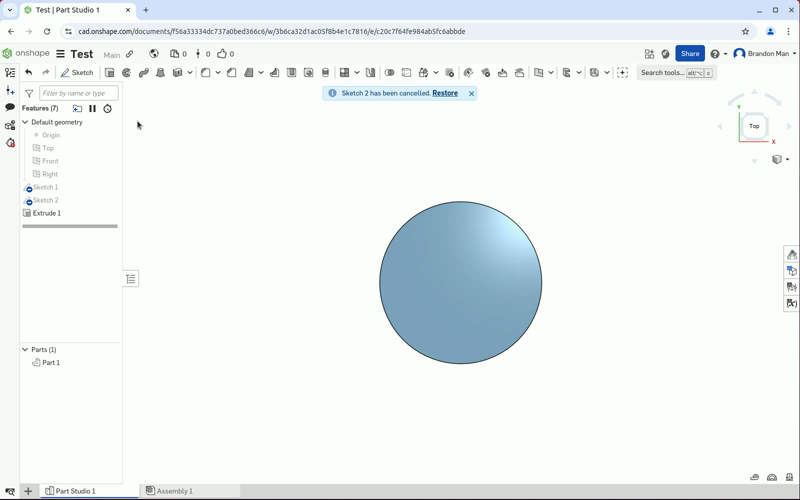
mouse_move(73, 189)
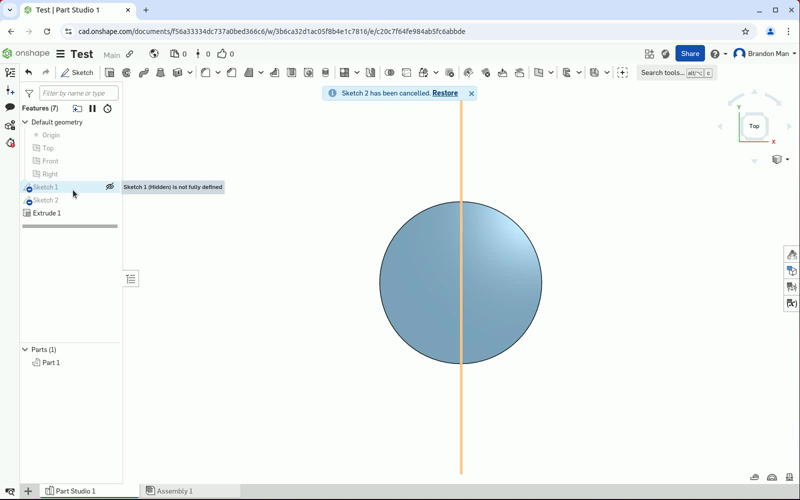
click(73, 189)
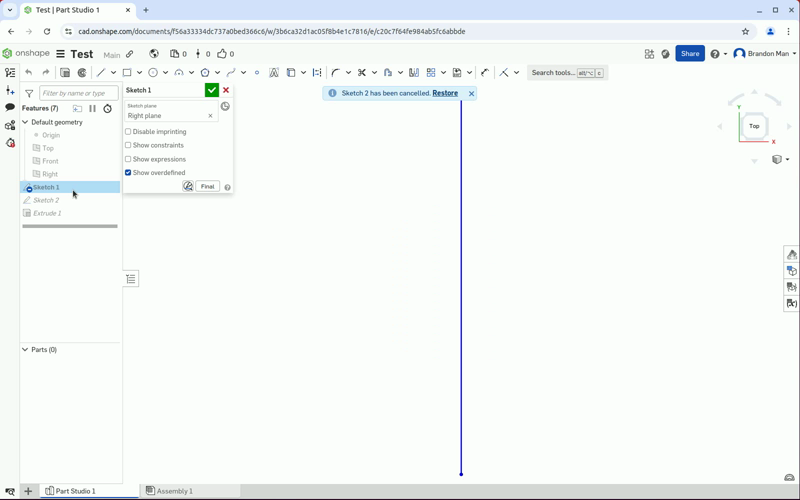
mouse_move(229, 92)
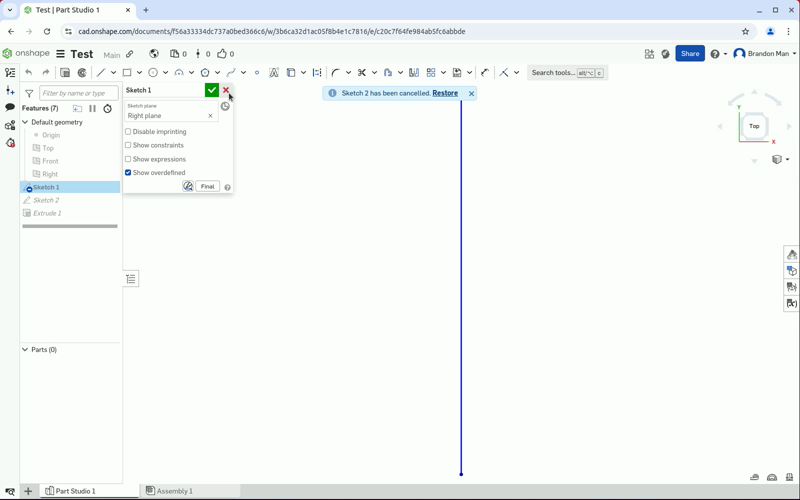
click(229, 92)
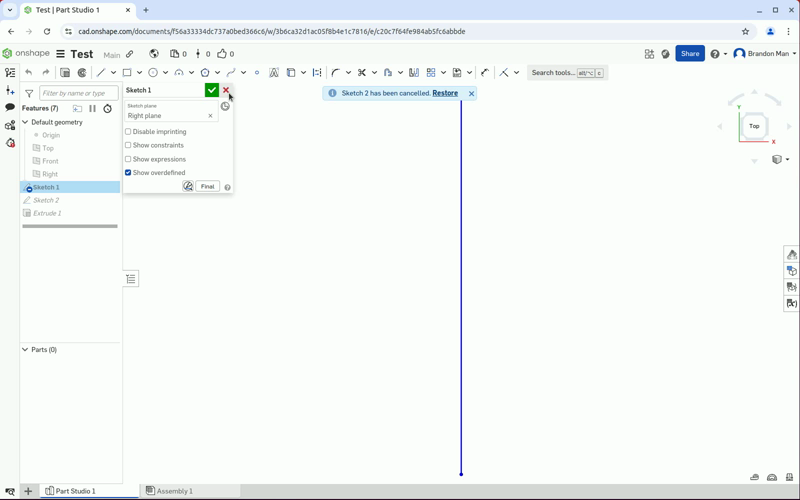
key(shift+s)
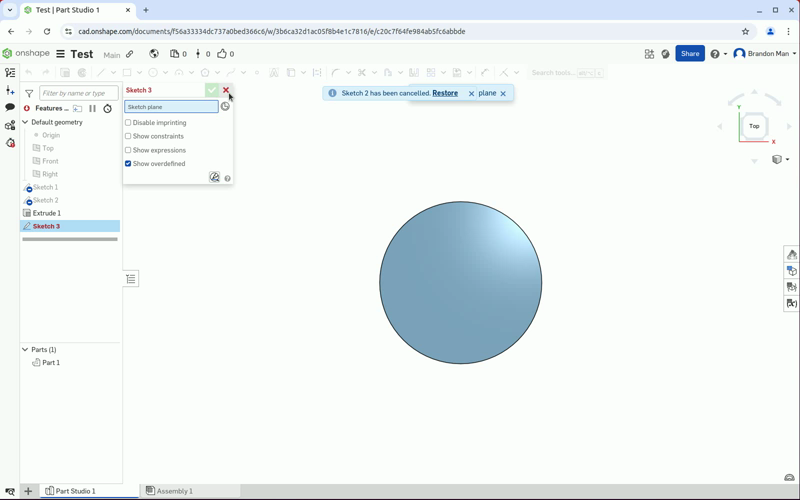
mouse_move(73, 150)
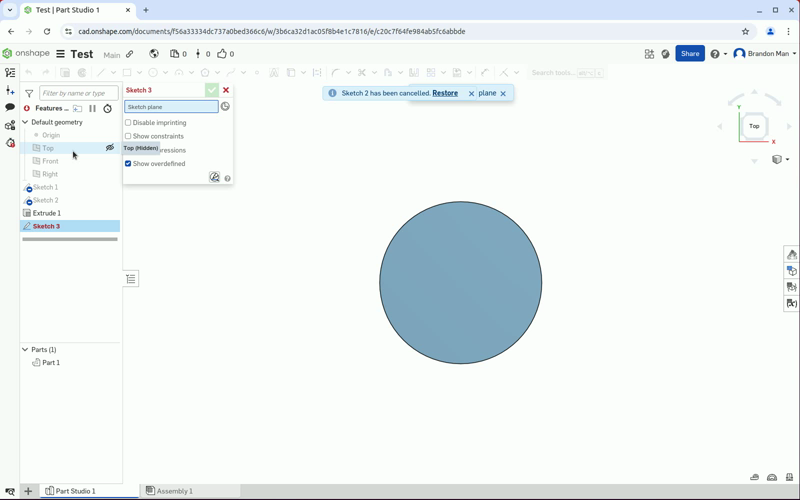
click(73, 150)
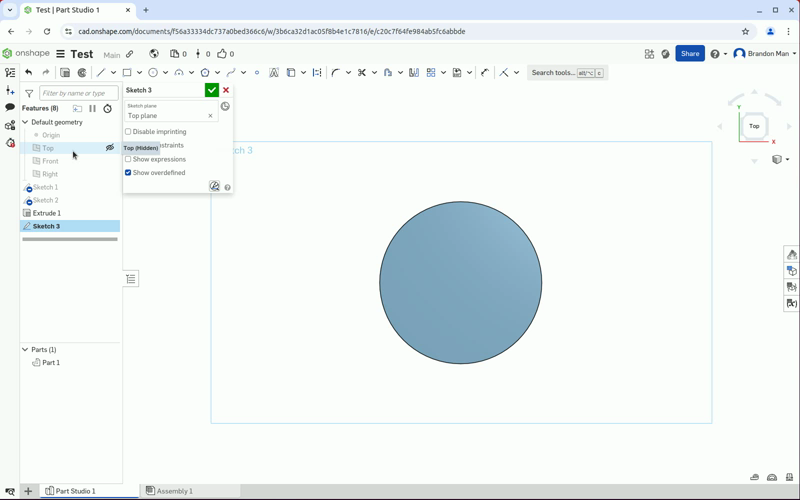
mouse_move(73, 352)
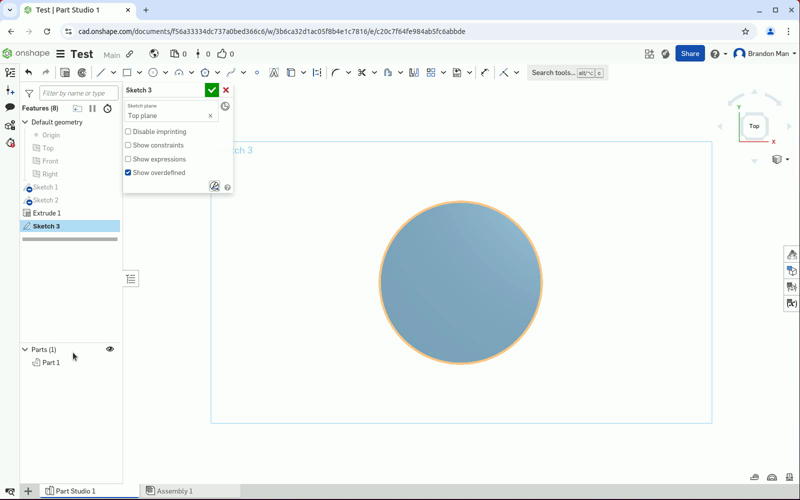
key(y)
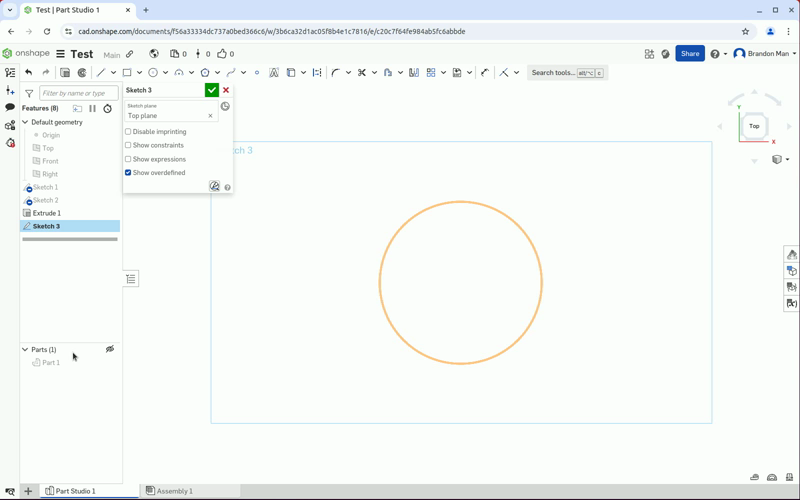
key(c)
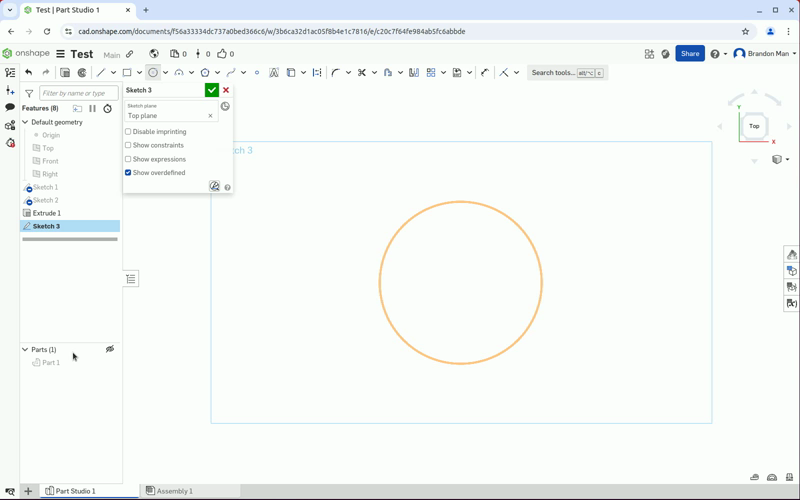
key_down(shift)
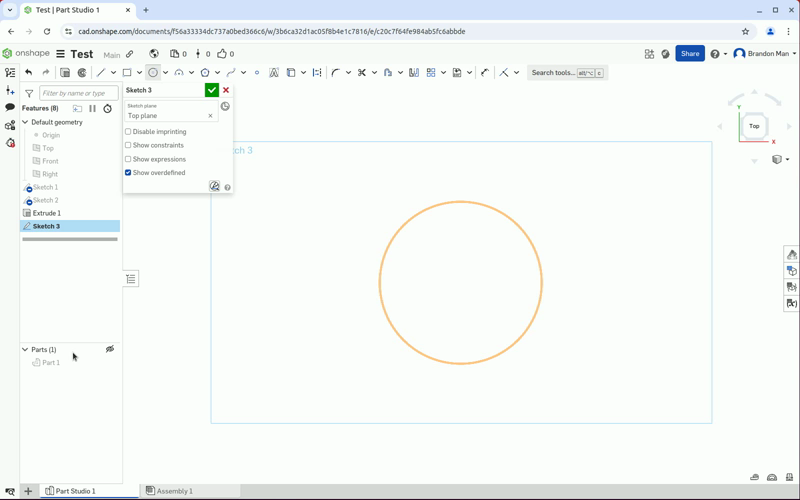
mouse_move(461, 282)
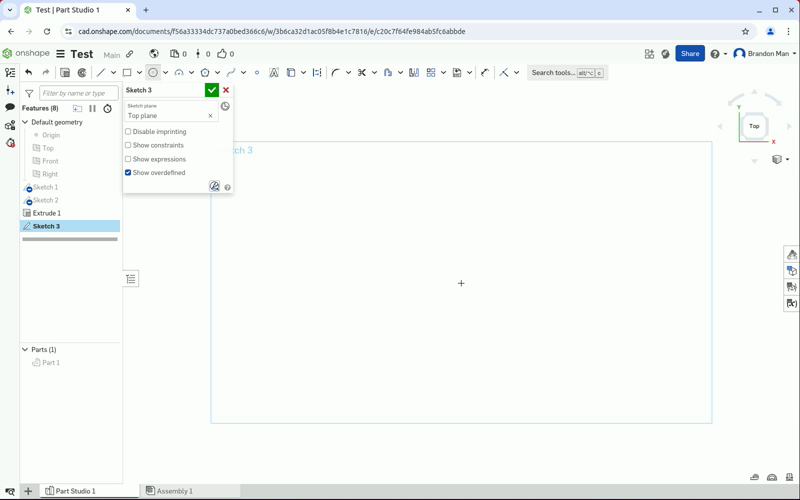
click(461, 282)
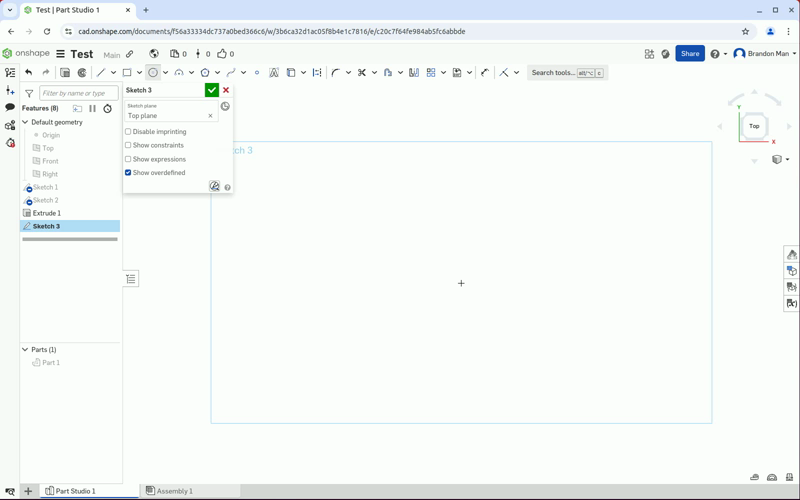
key_up(shift)
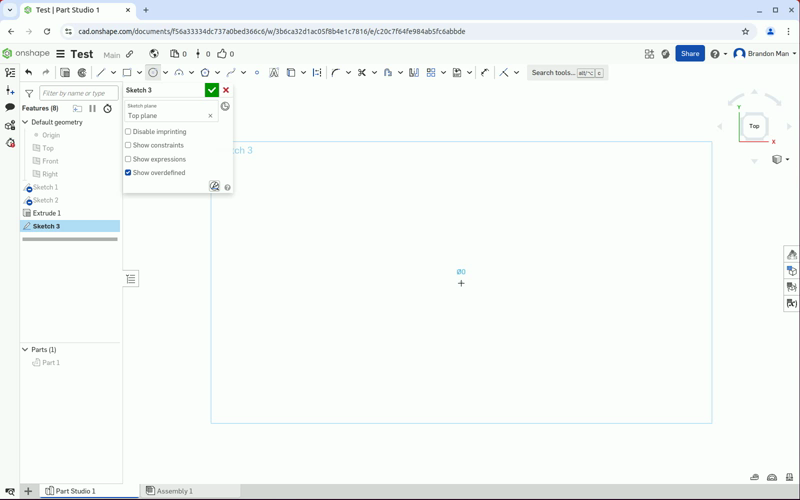
mouse_move(574, 282)
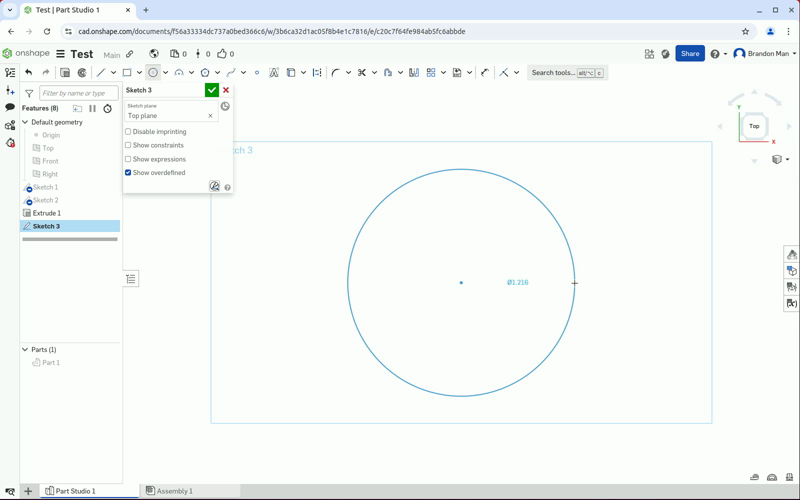
click(574, 282)
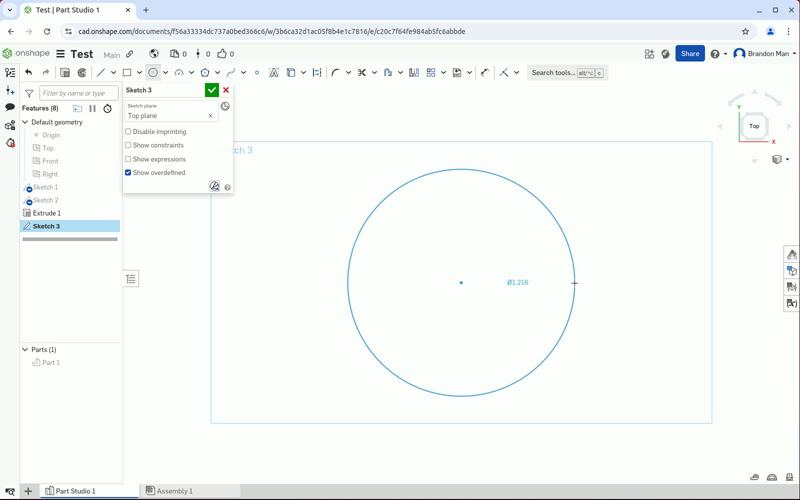
key(esc)
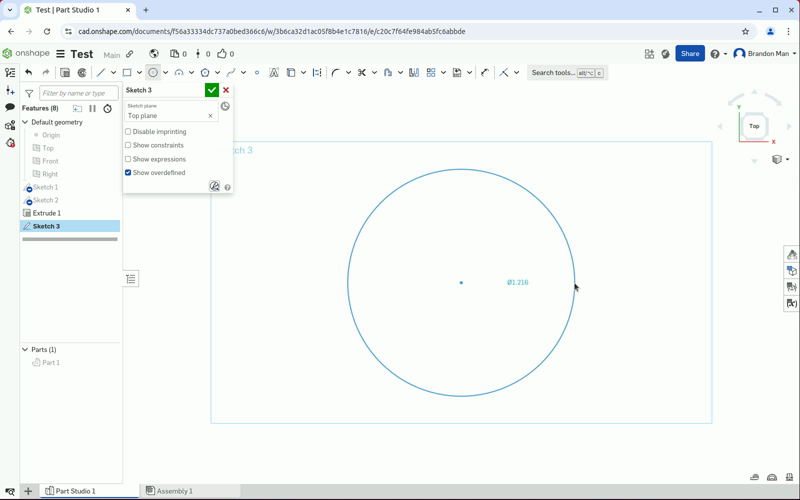
key(c)
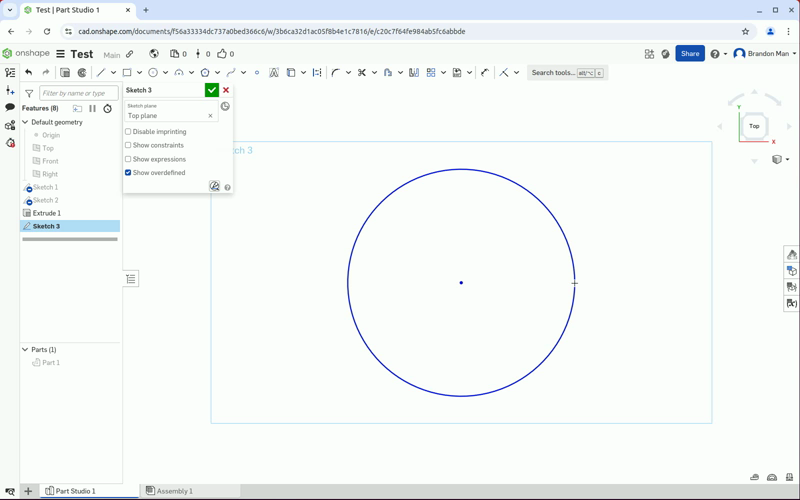
key_down(shift)
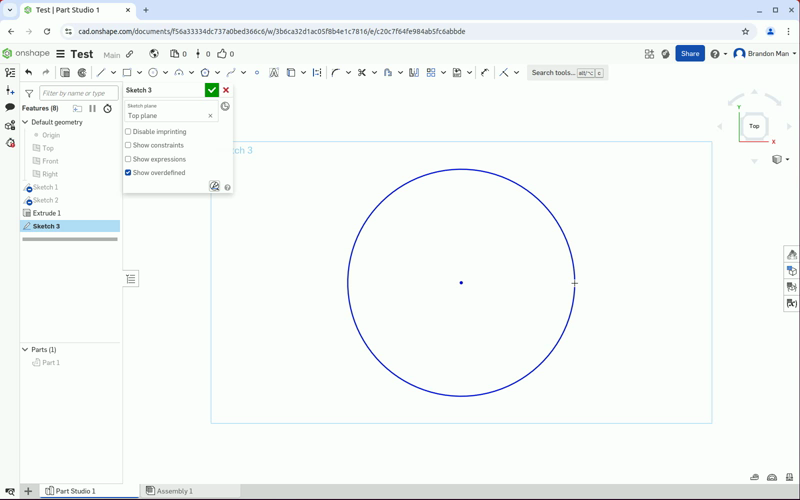
mouse_move(461, 282)
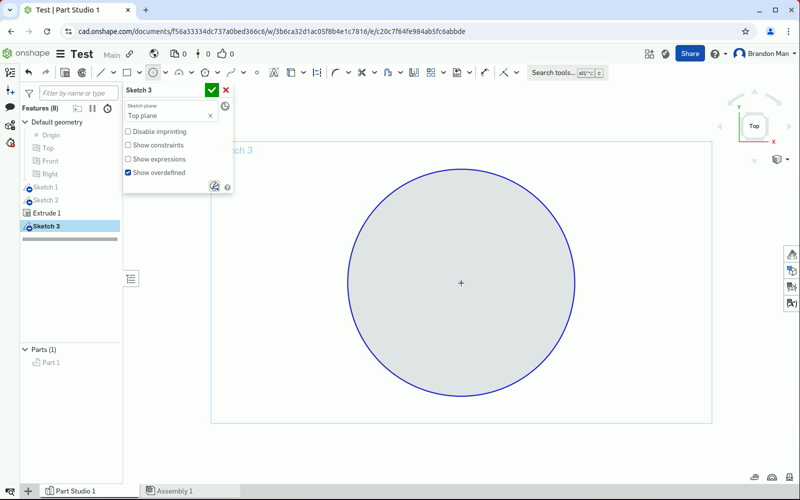
click(461, 282)
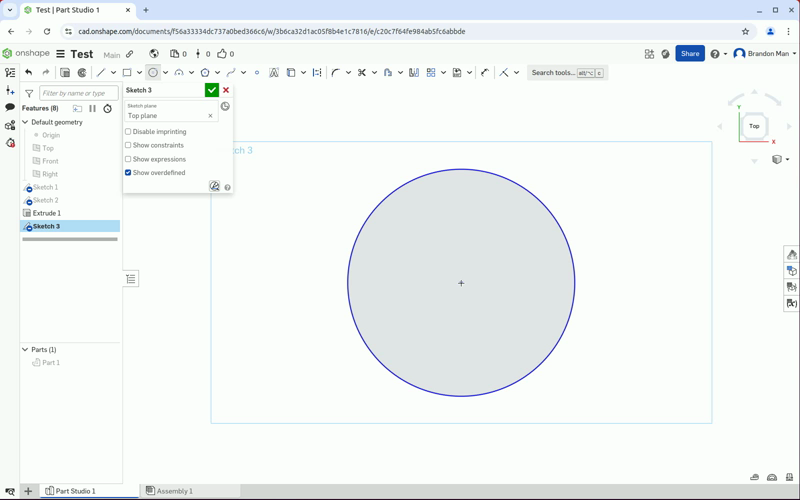
key_up(shift)
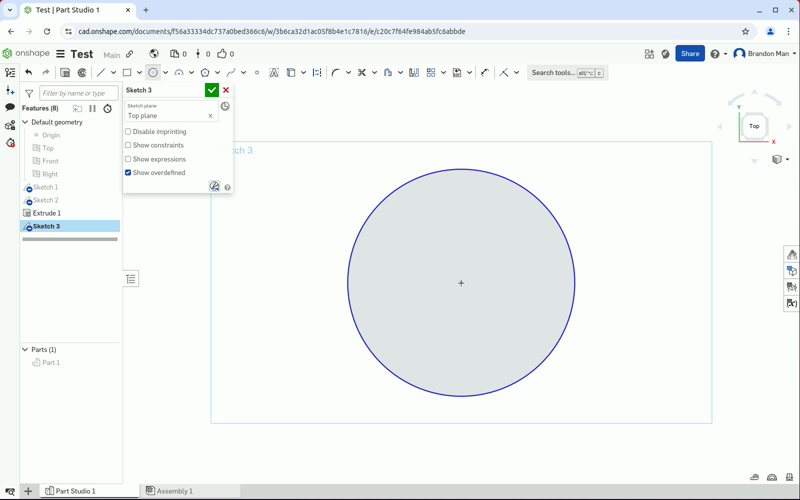
mouse_move(541, 282)
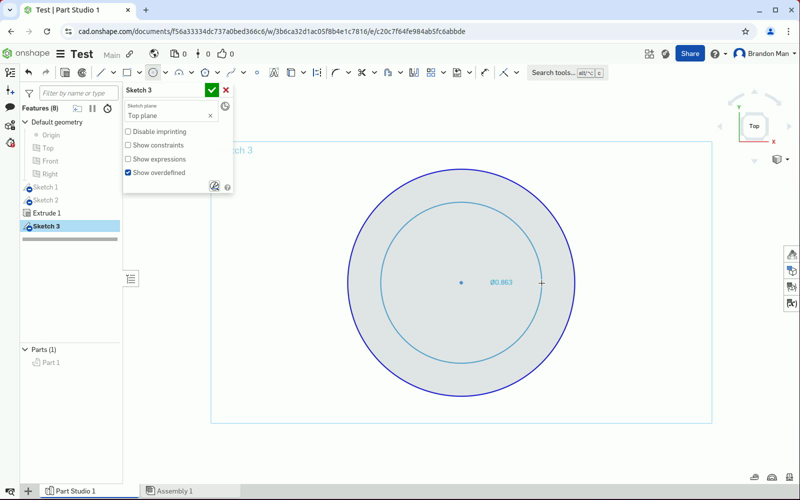
click(541, 282)
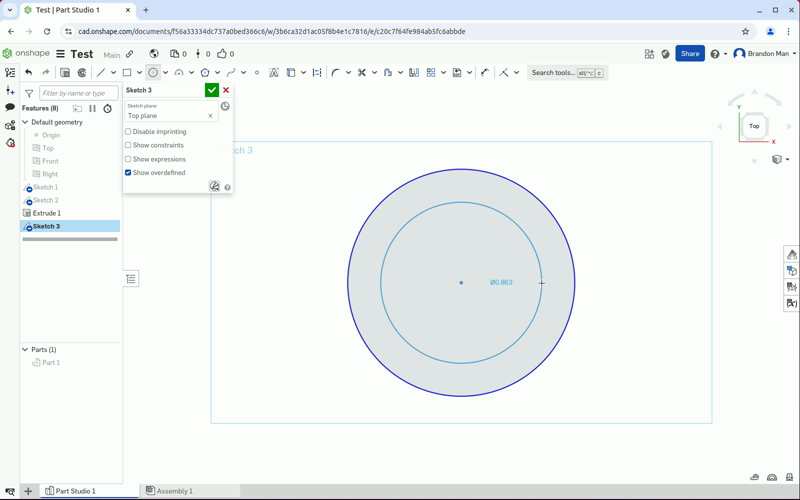
key(esc)
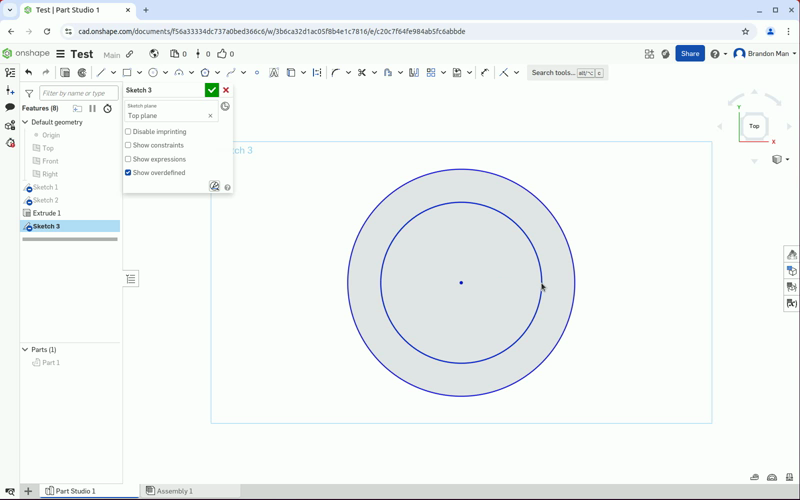
mouse_move(366, 275)
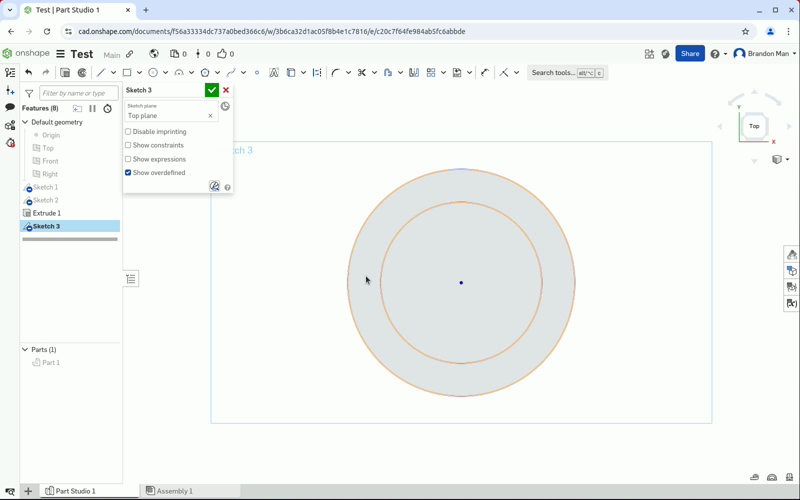
click(366, 275)
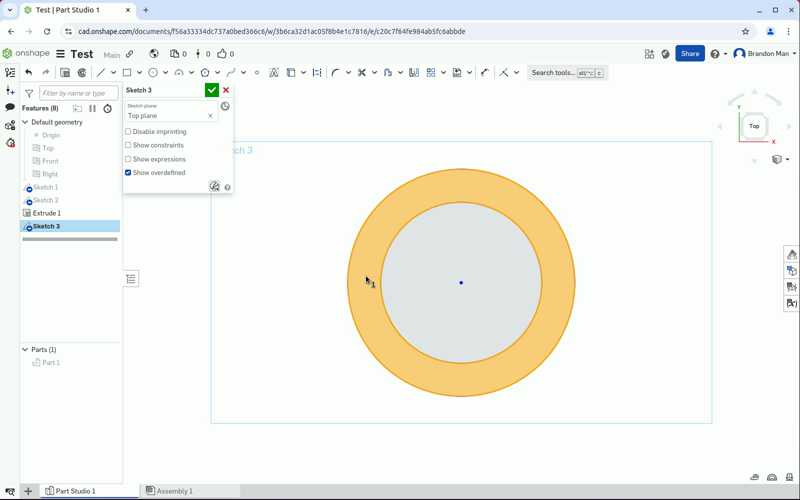
mouse_move(73, 352)
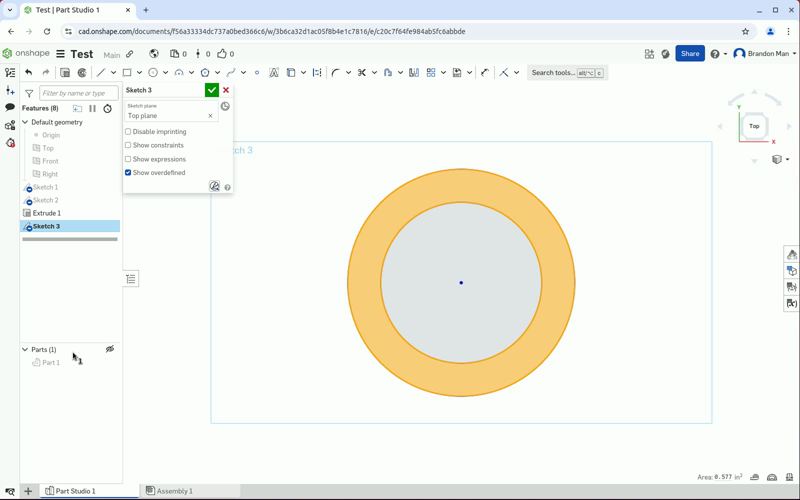
key(shift+y)
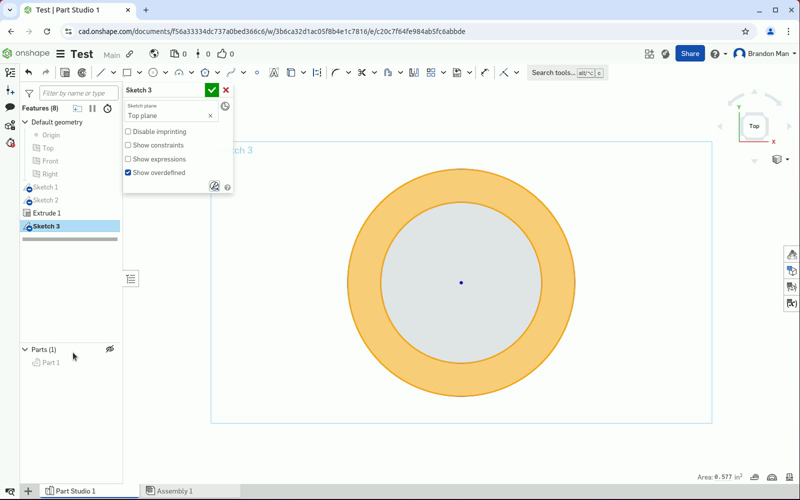
key(shift+e)
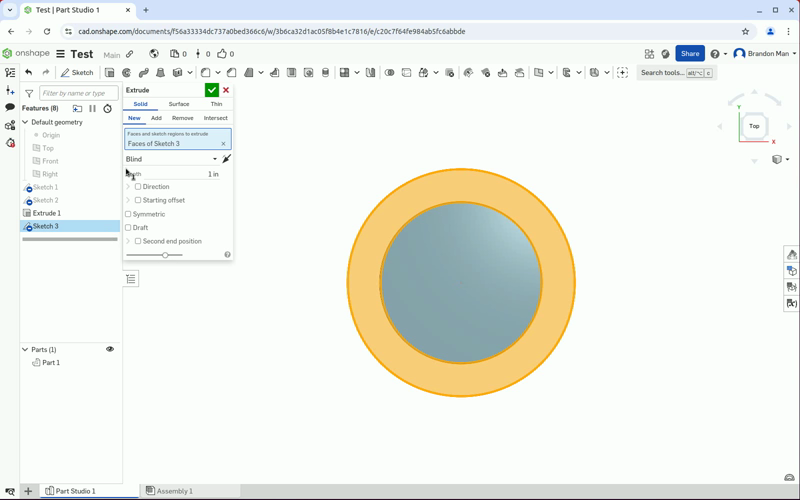
mouse_move(143, 106)
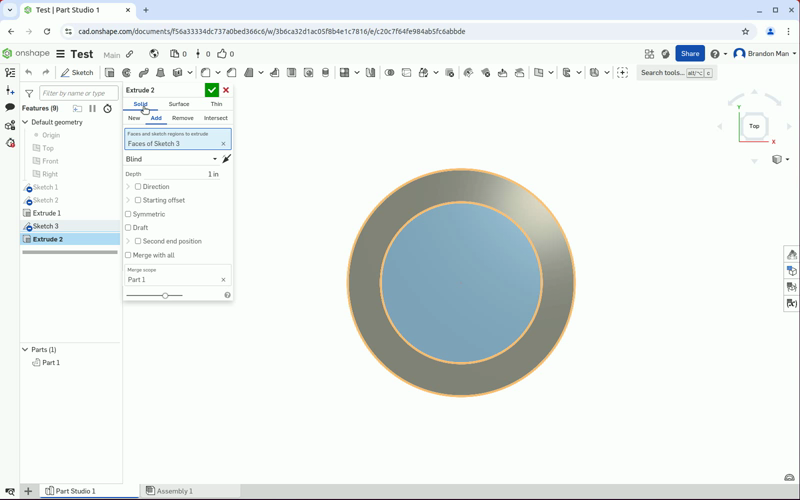
click(143, 106)
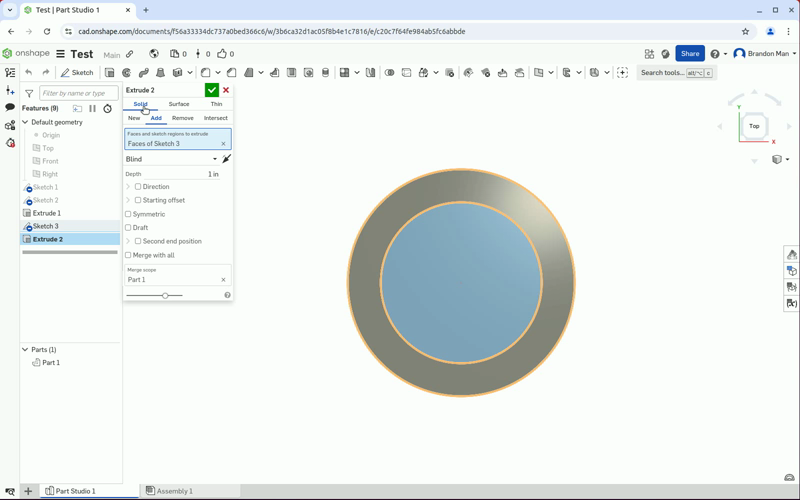
mouse_move(137, 120)
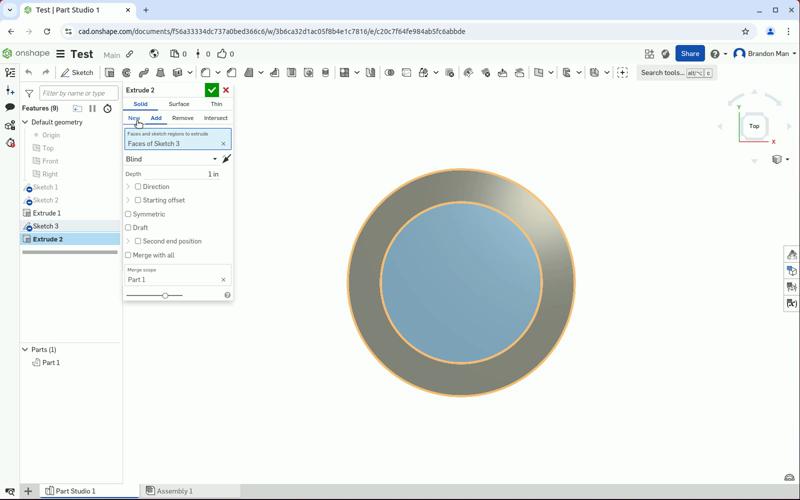
click(137, 120)
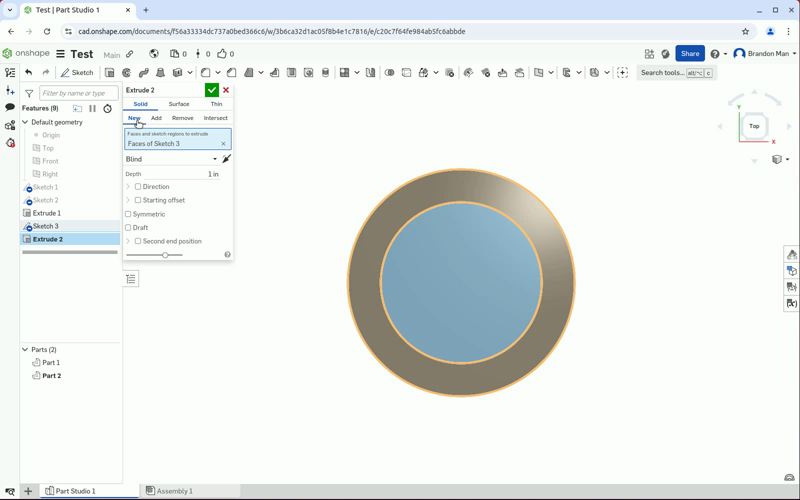
key(tab, 4)
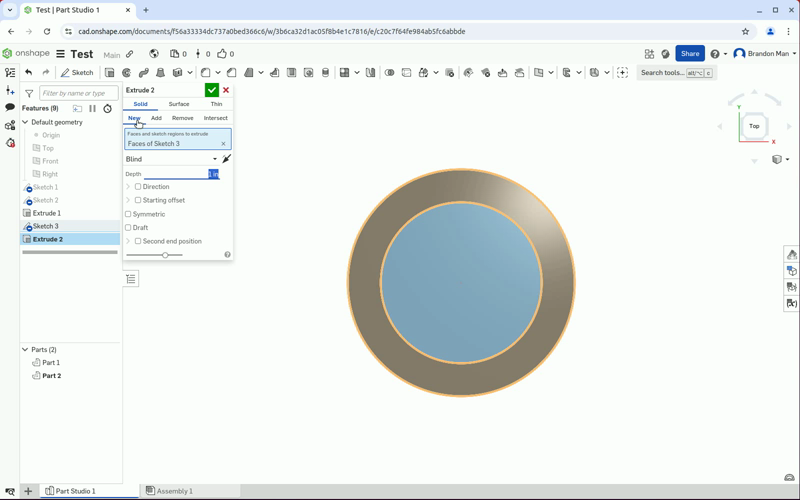
text(0.509)
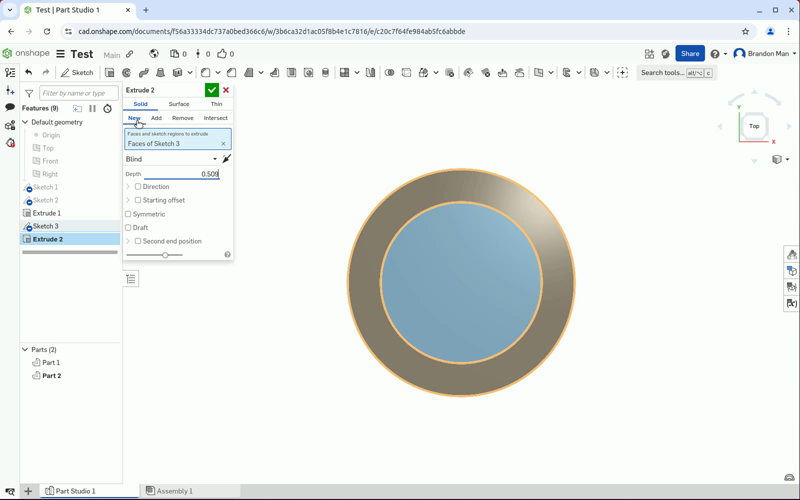
key(enter)
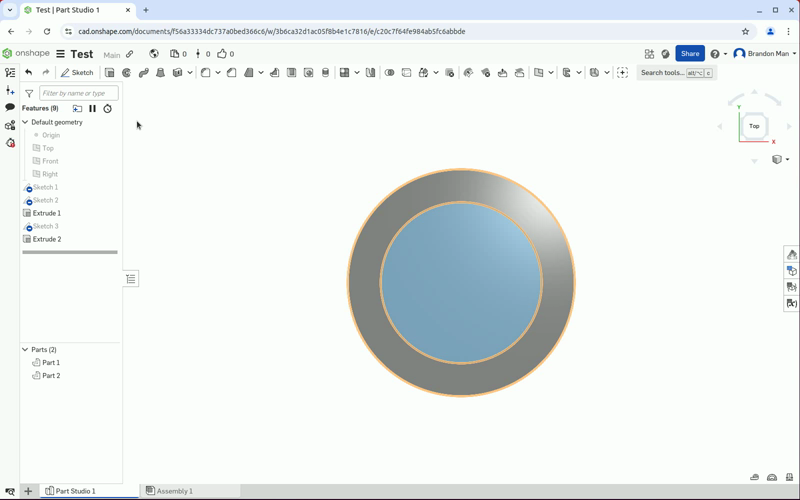
key(shift+h)
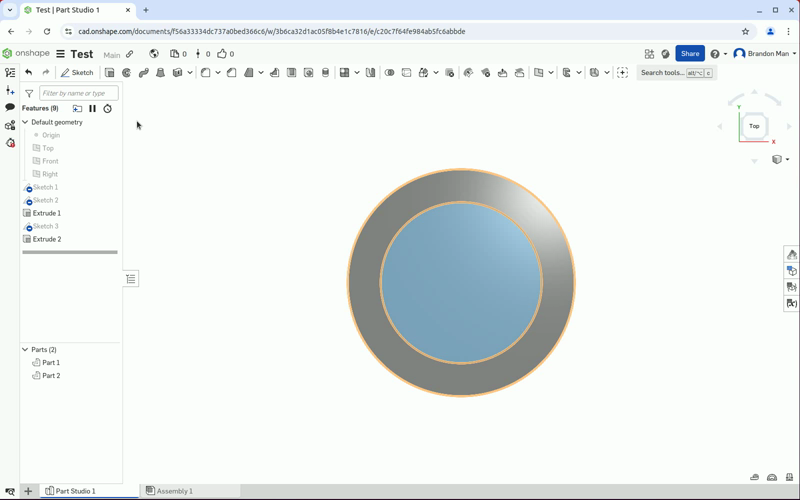
key(shift+h)
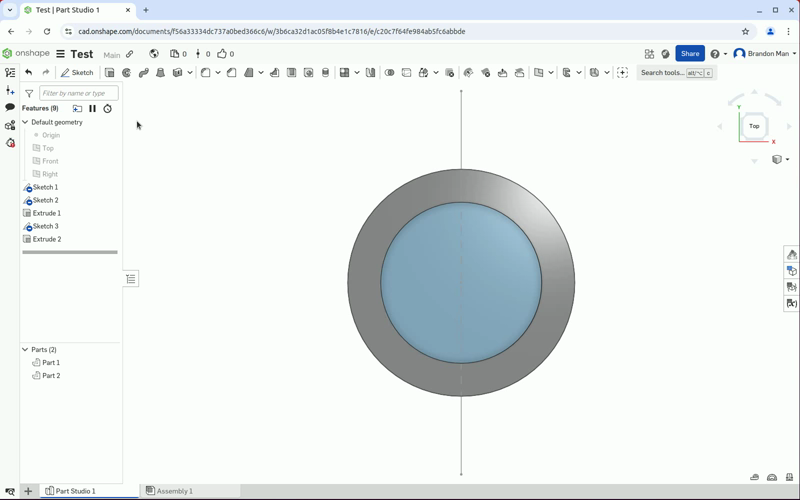
key(shift+7)
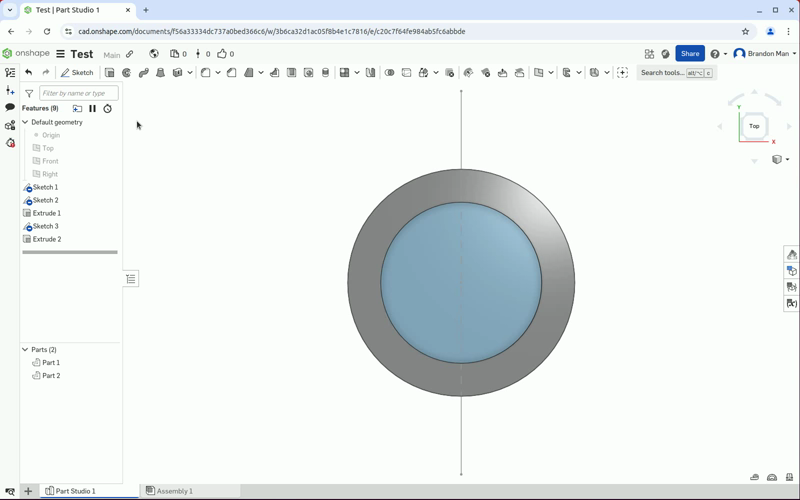
key(up, 3)
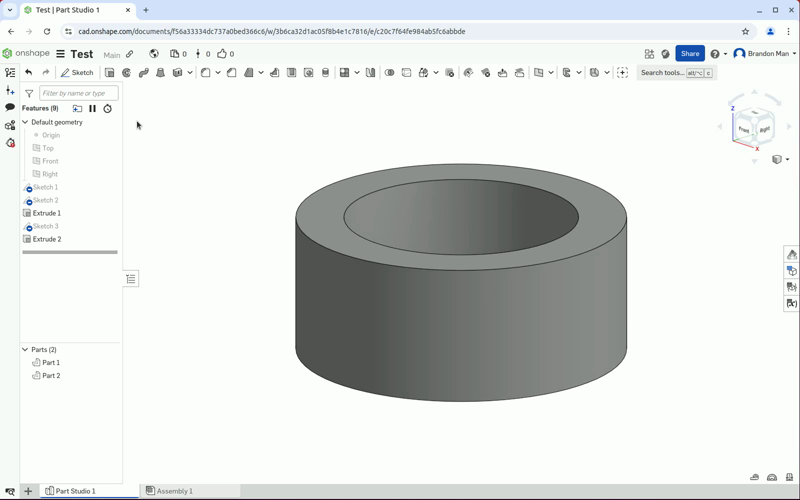
key(left, 3)
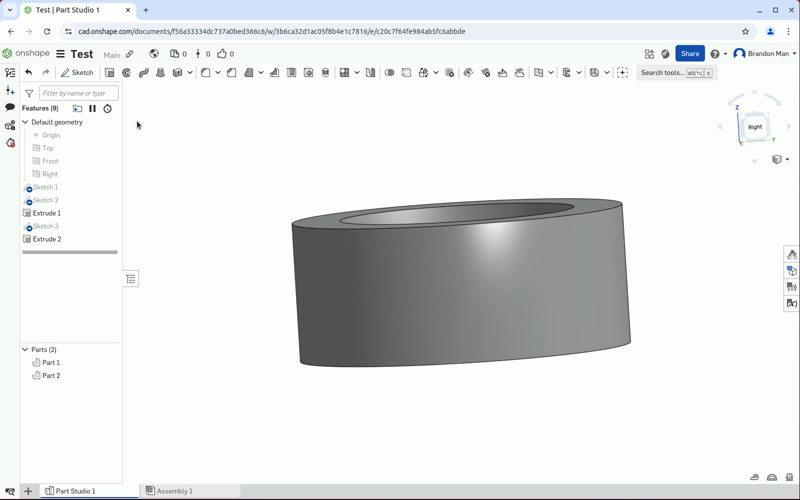
key(right, 3)
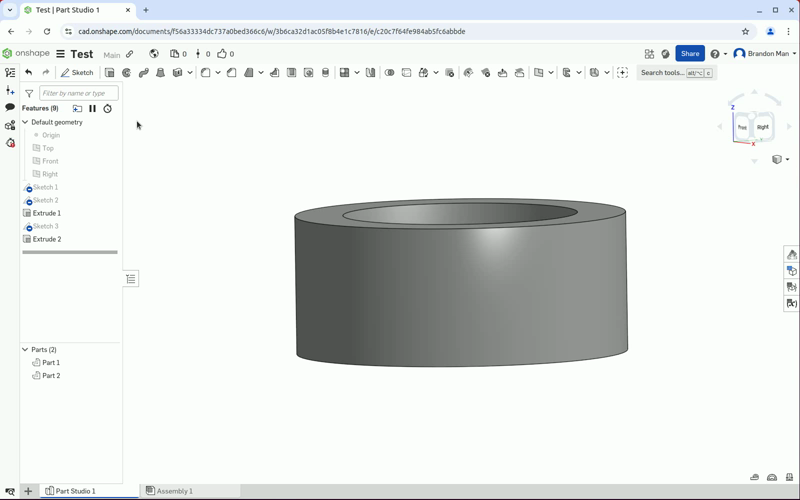
key(down, 3)
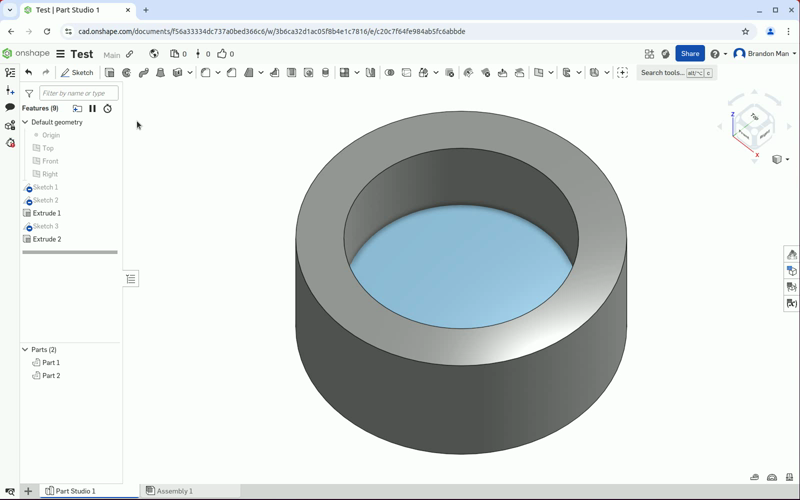
mouse_move(73, 189)
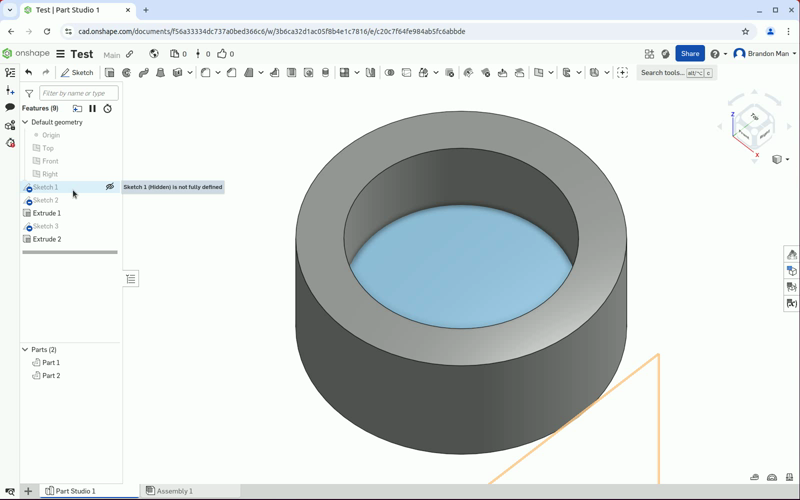
click(73, 189)